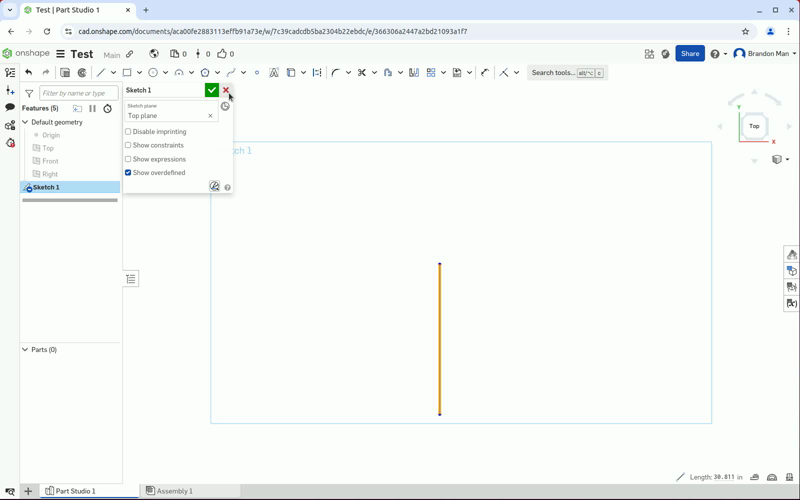
key(shift+h)
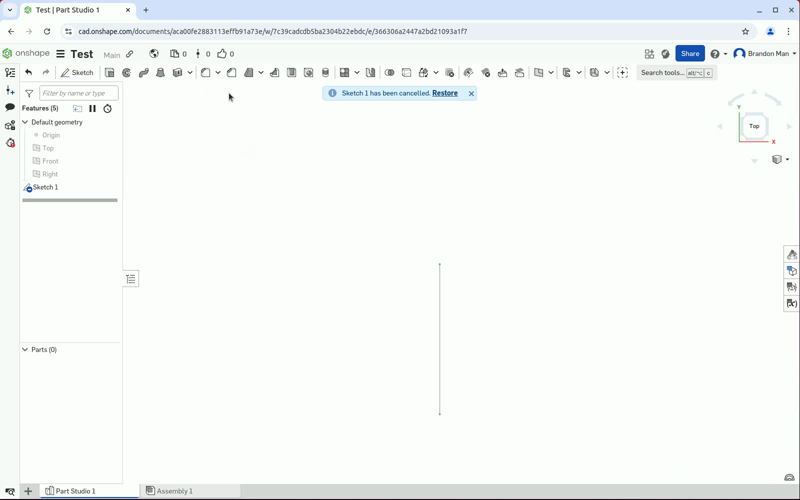
key(shift+s)
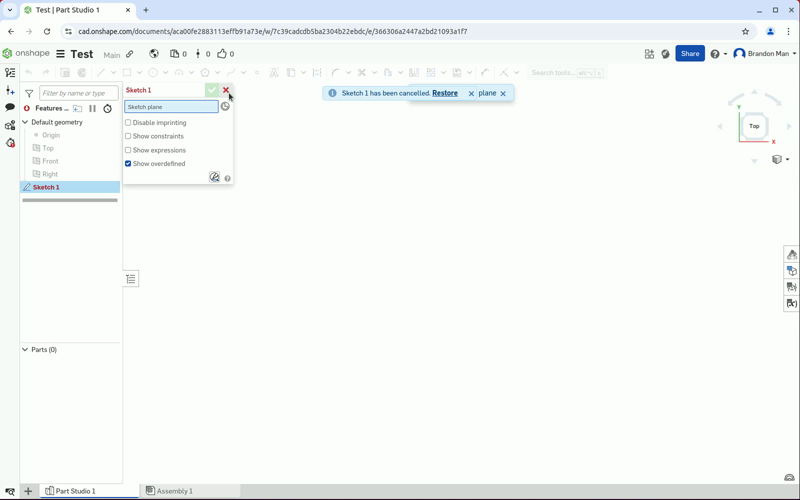
mouse_move(73, 150)
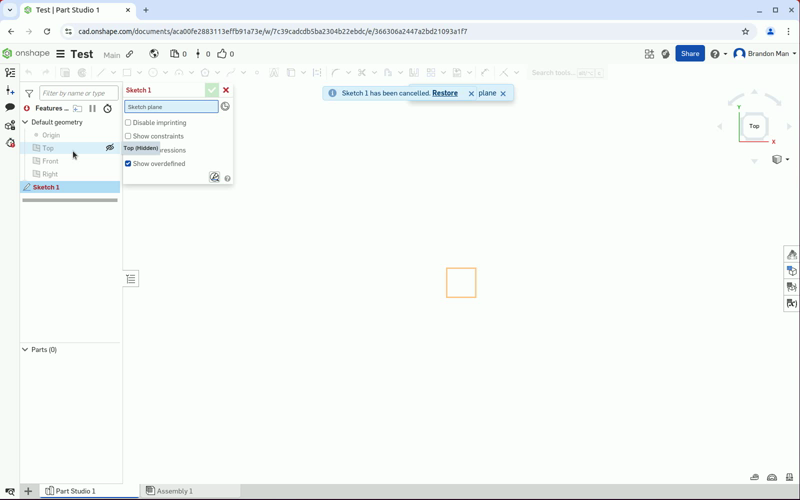
click(73, 150)
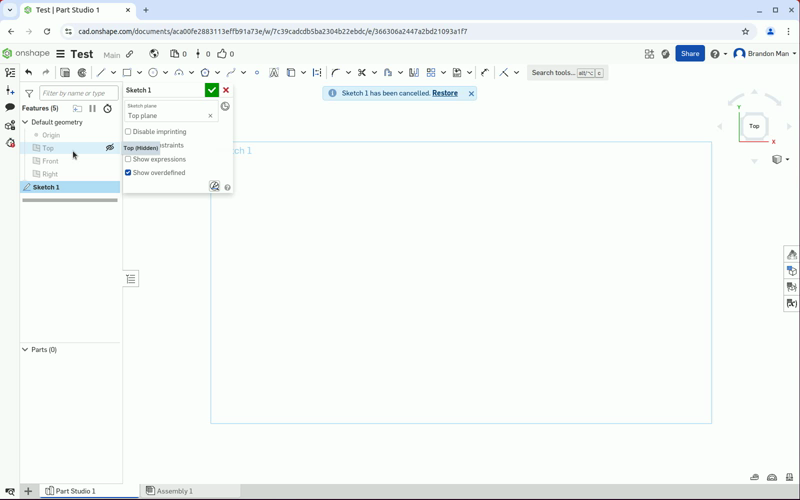
mouse_move(73, 352)
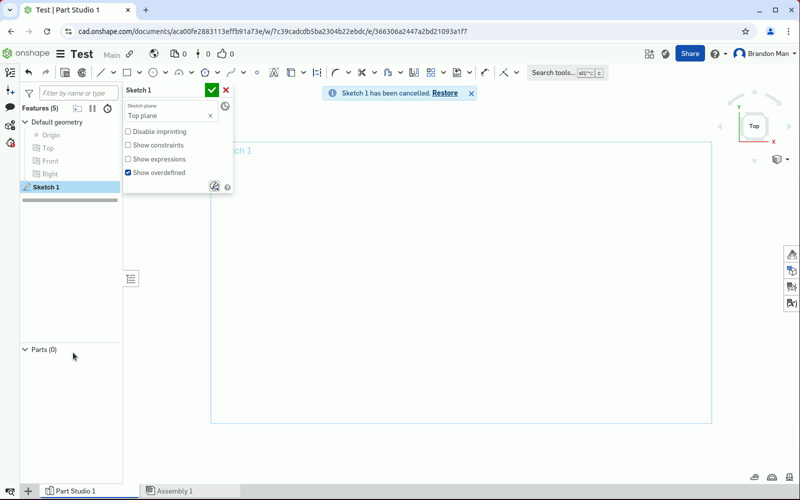
key(y)
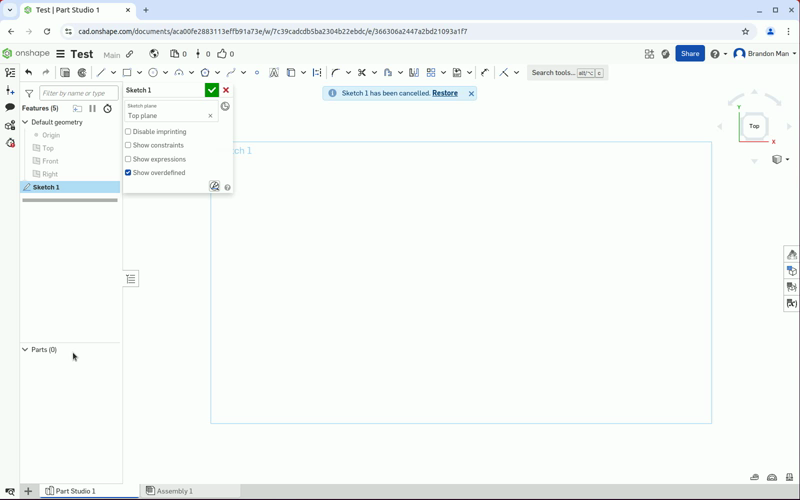
key(c)
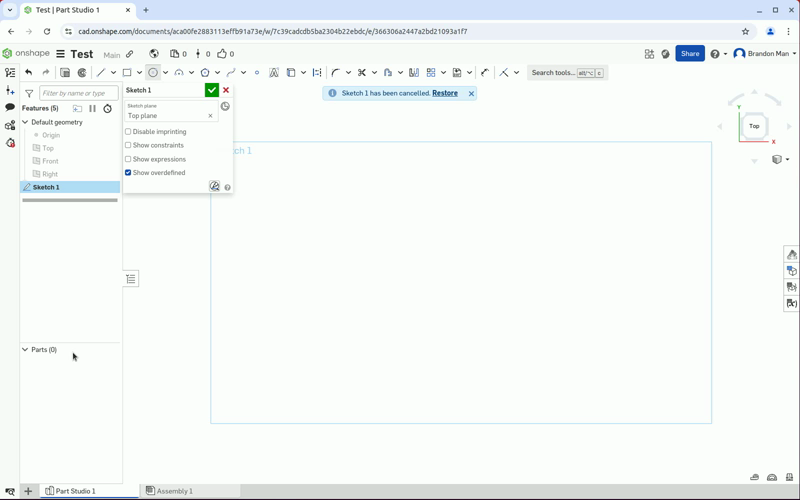
key_down(shift)
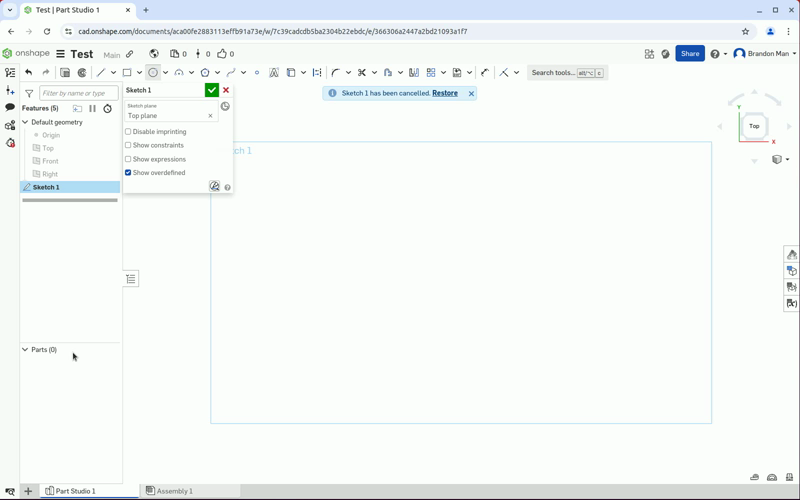
mouse_move(461, 282)
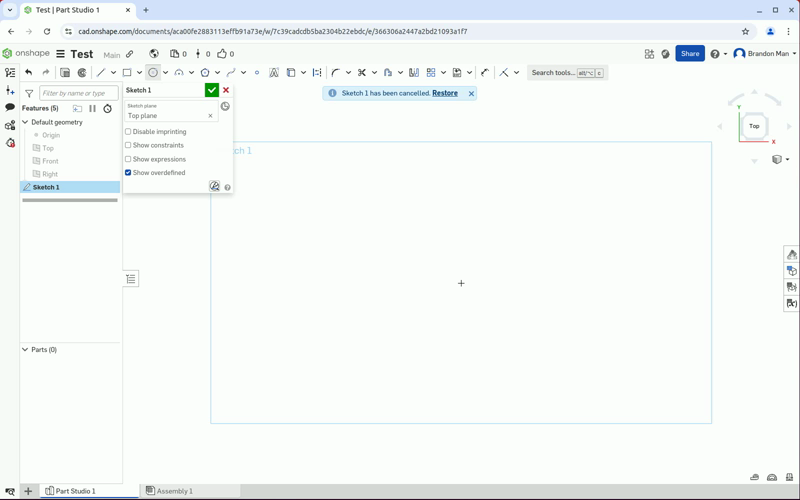
click(461, 282)
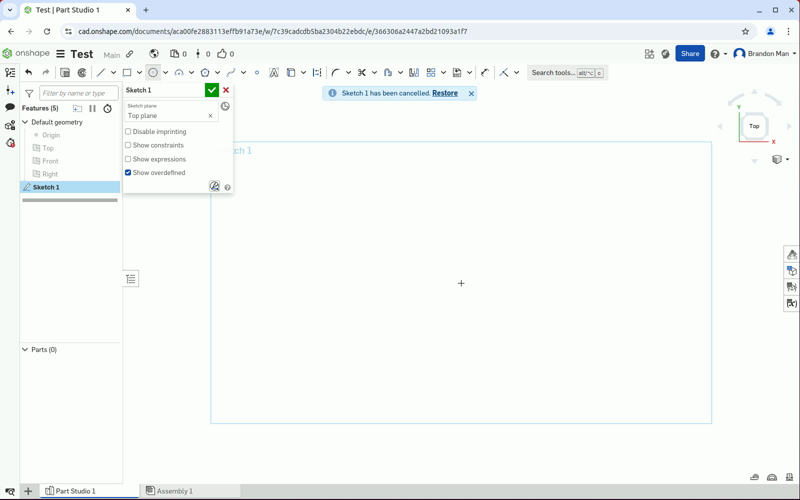
key_up(shift)
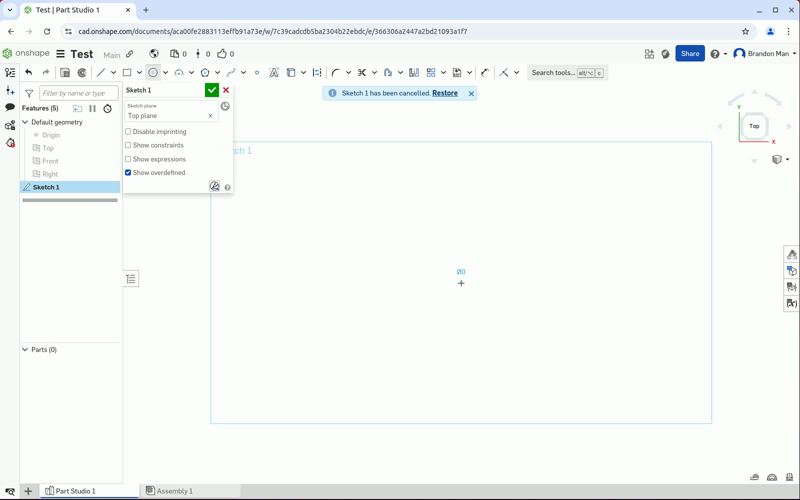
mouse_move(526, 282)
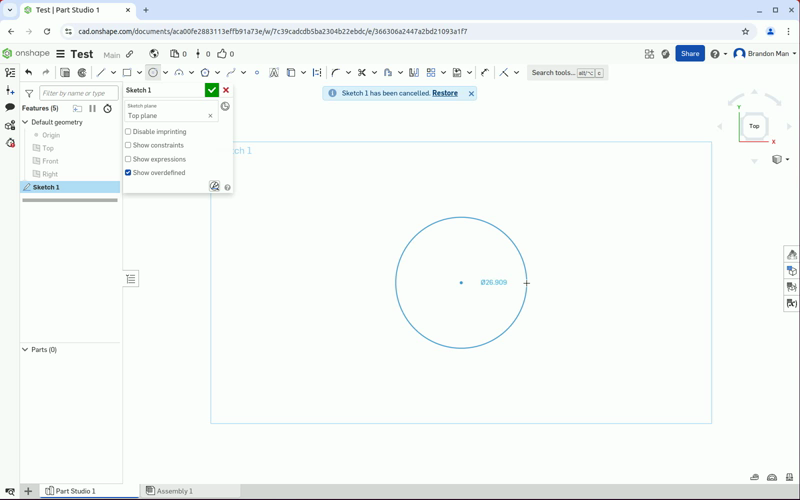
click(526, 282)
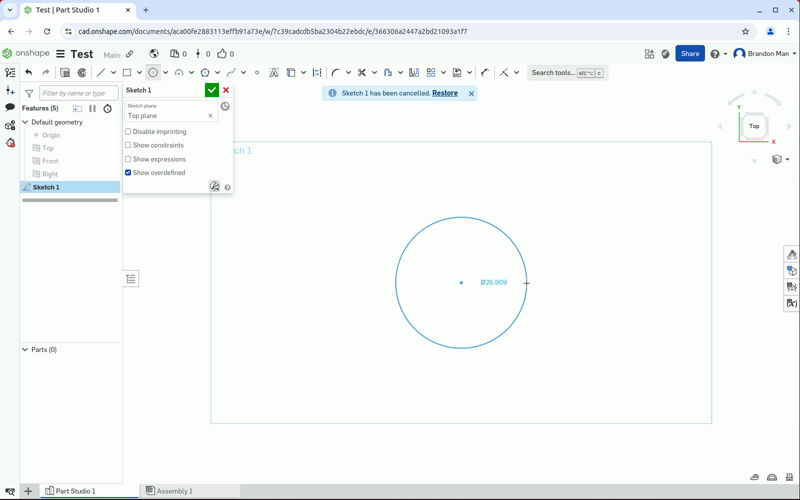
key(esc)
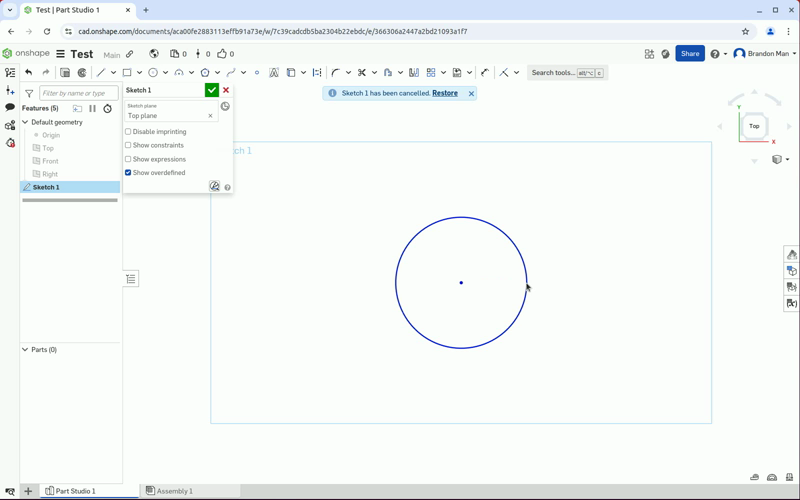
key(c)
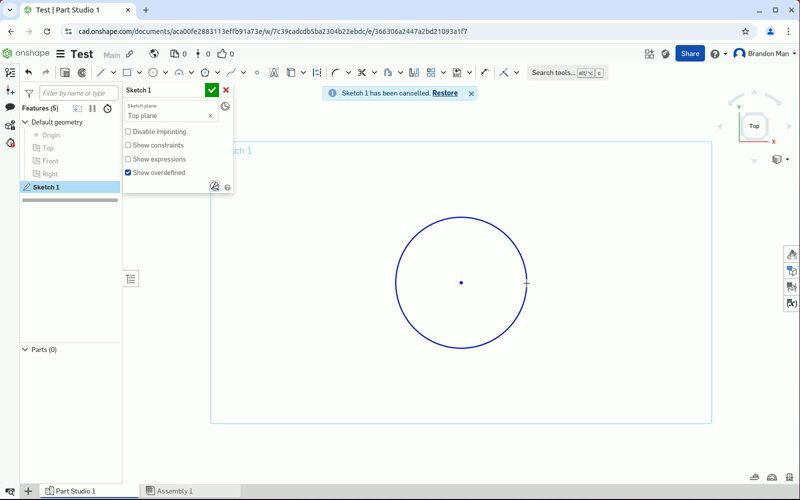
key_down(shift)
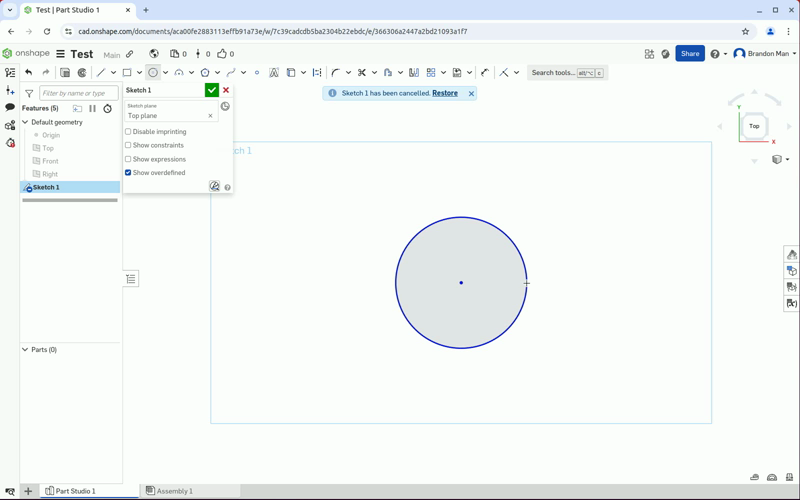
mouse_move(461, 282)
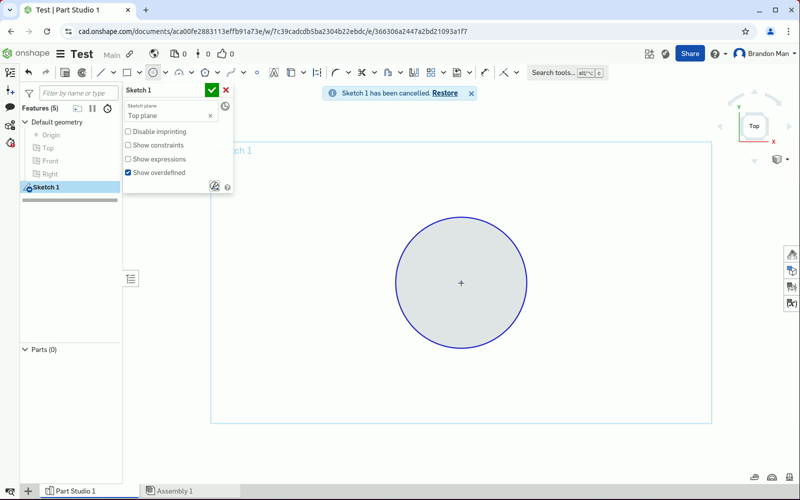
click(461, 282)
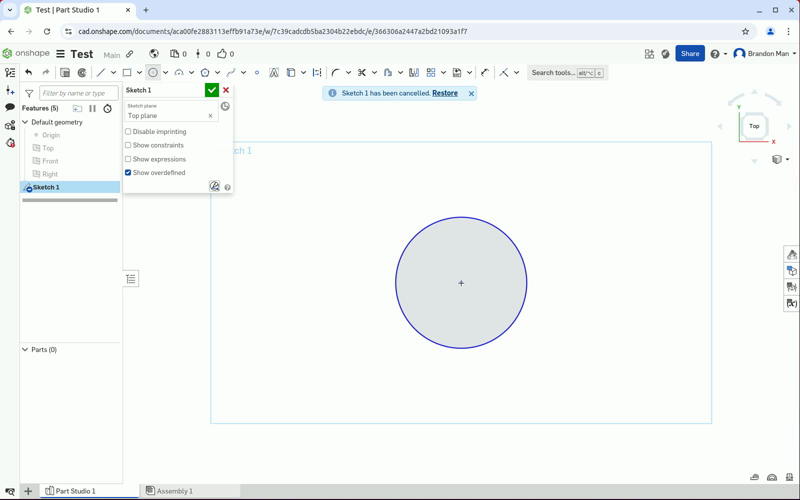
key_up(shift)
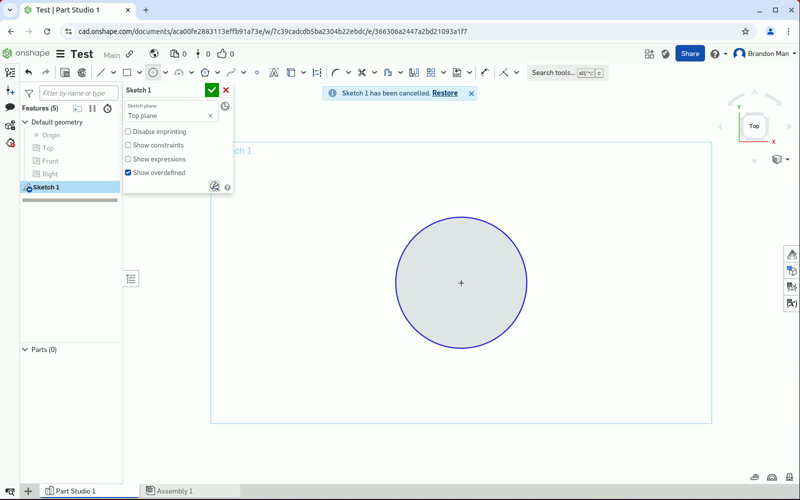
mouse_move(510, 282)
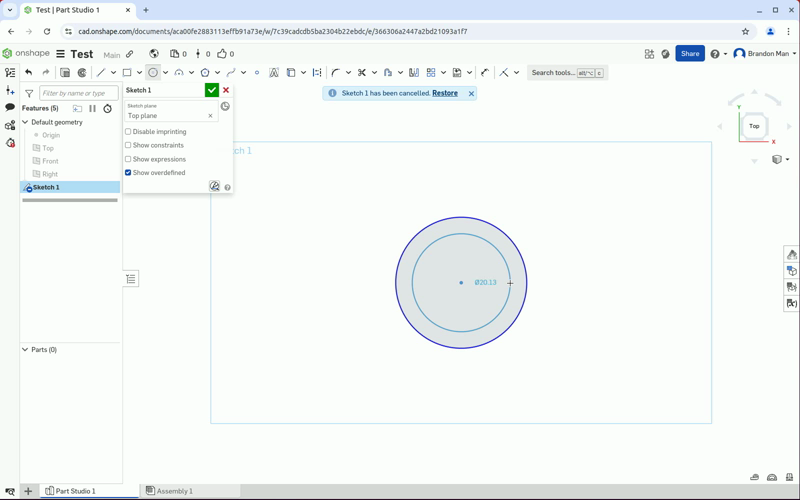
click(510, 282)
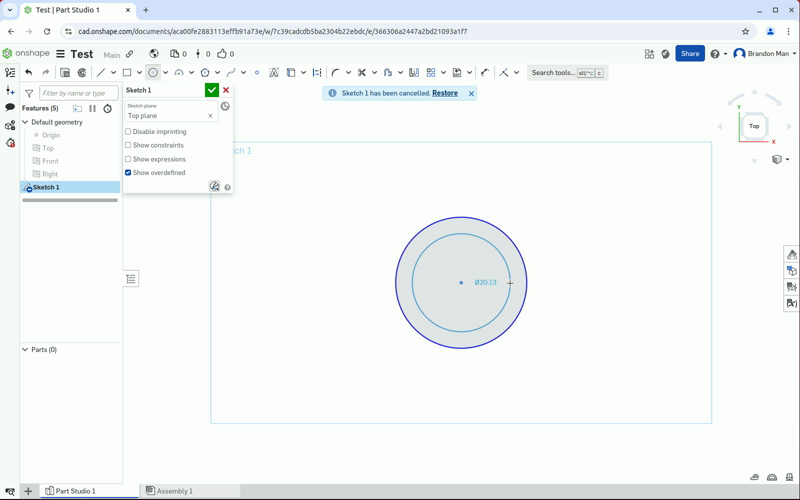
key(esc)
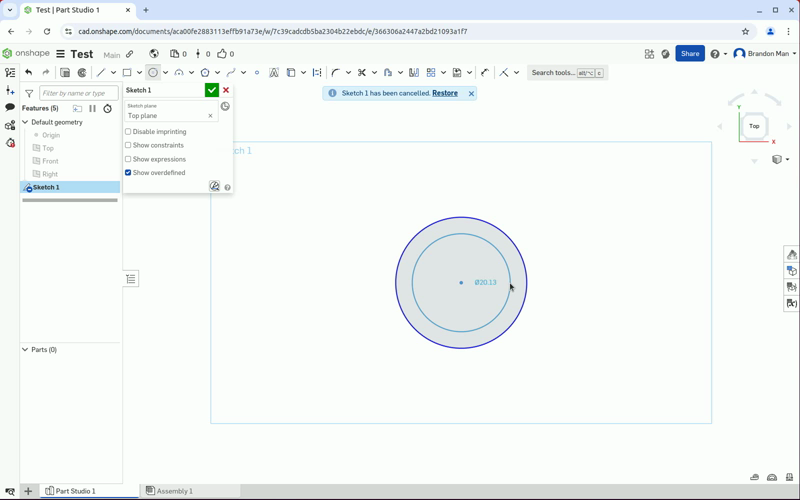
mouse_move(468, 343)
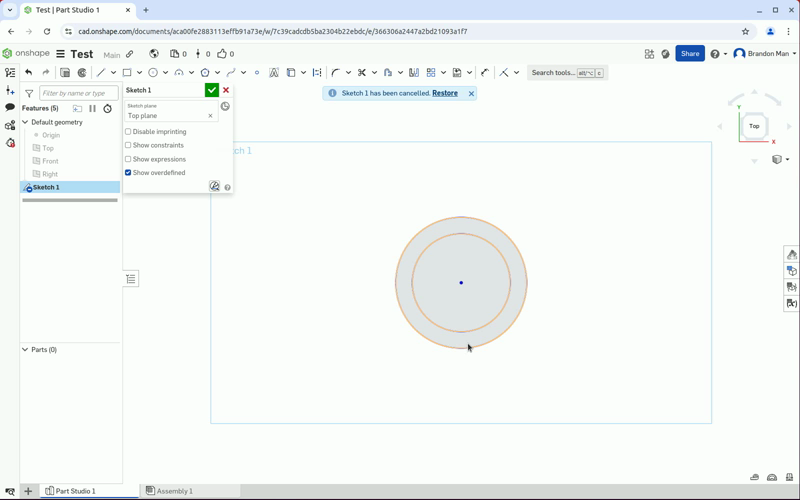
click(468, 343)
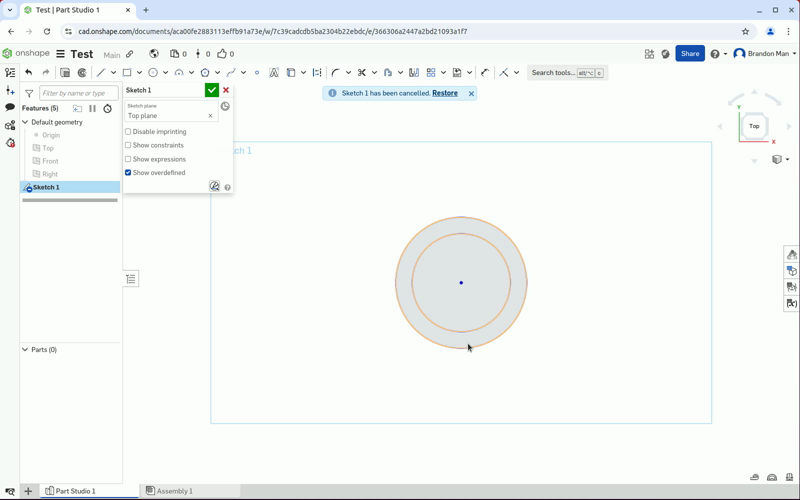
mouse_move(73, 352)
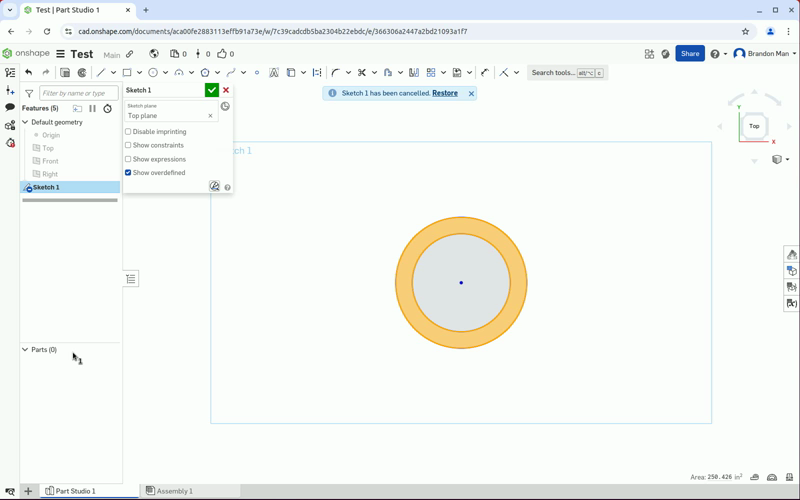
key(shift+y)
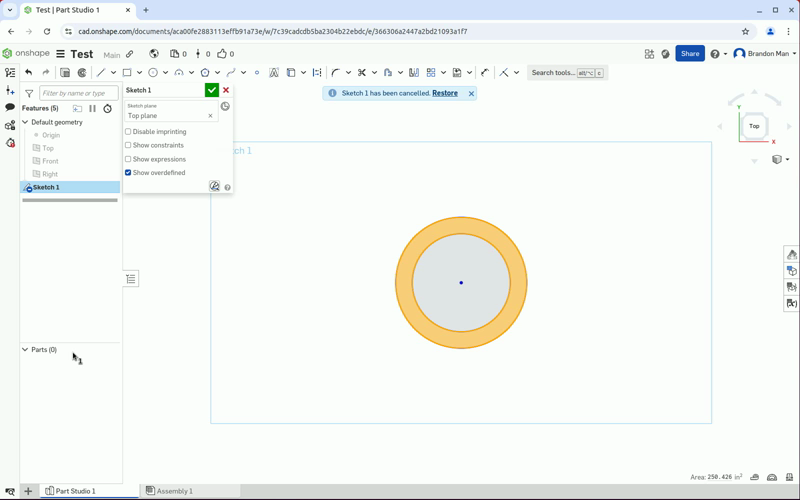
key(shift+e)
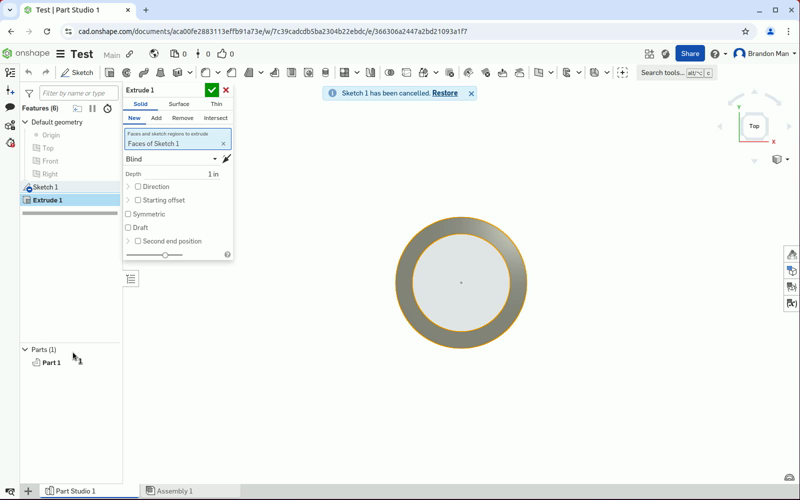
mouse_move(143, 106)
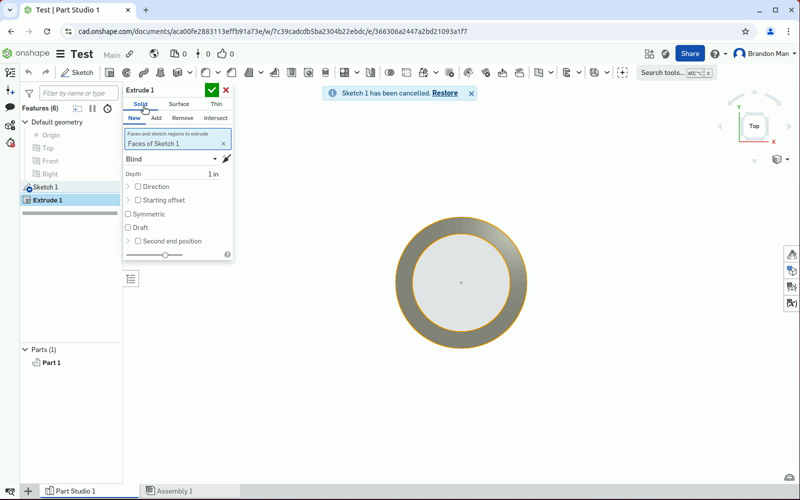
click(143, 106)
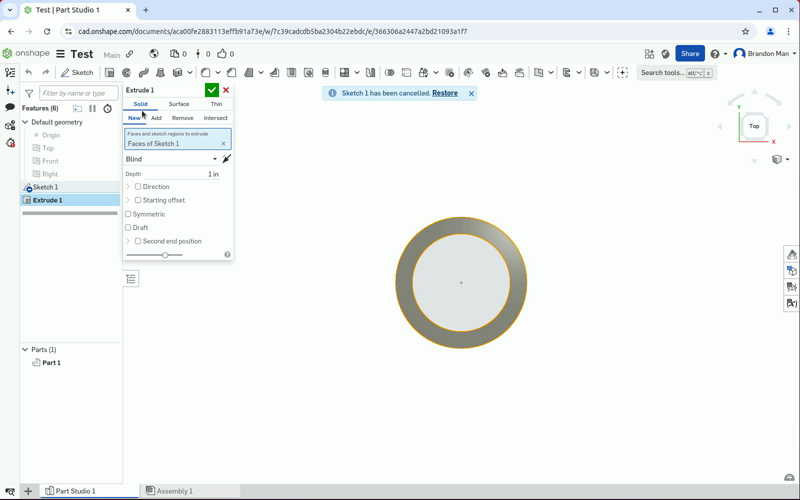
mouse_move(137, 120)
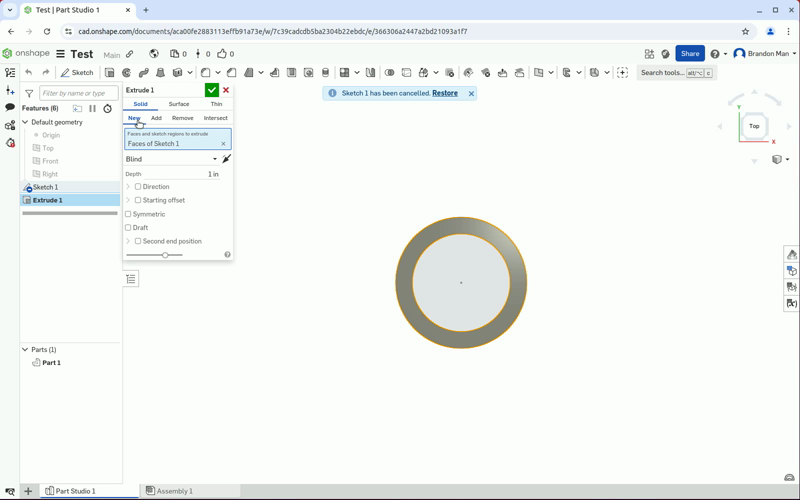
click(137, 120)
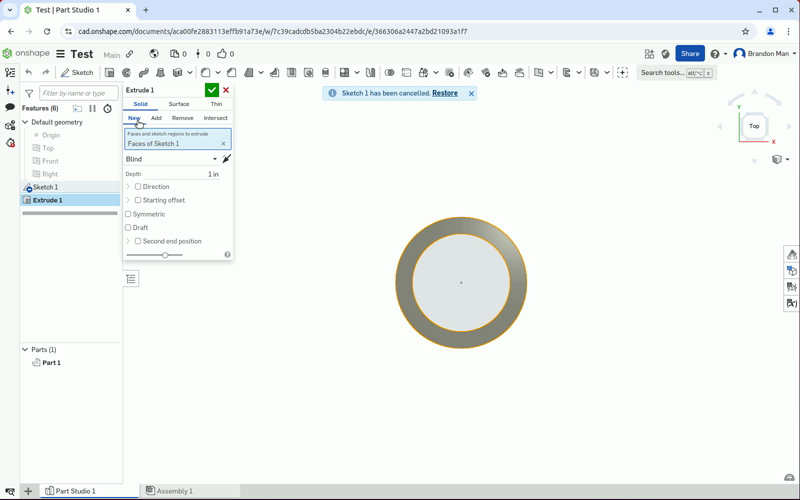
key(tab, 4)
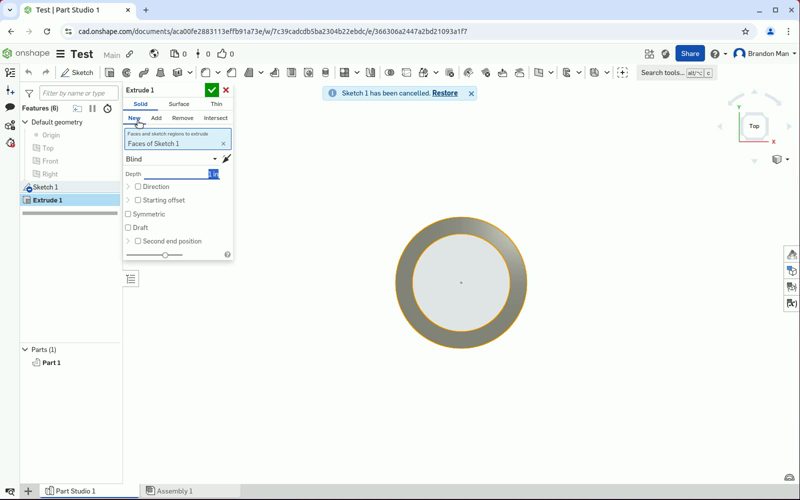
text(3.129)
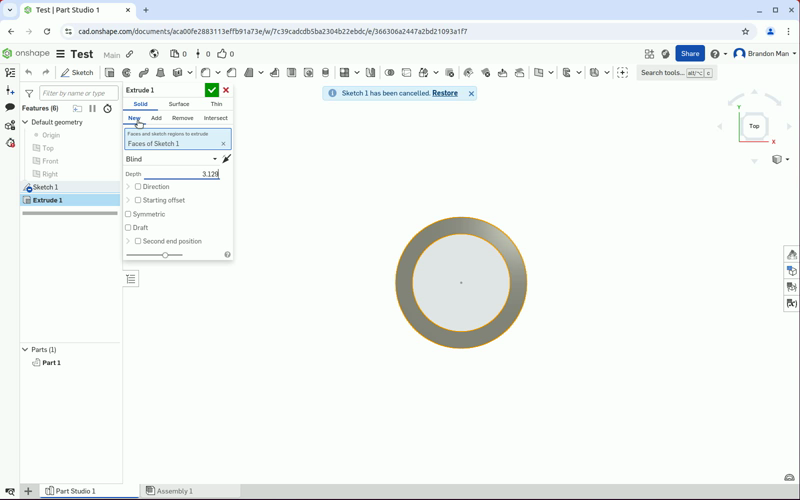
key(enter)
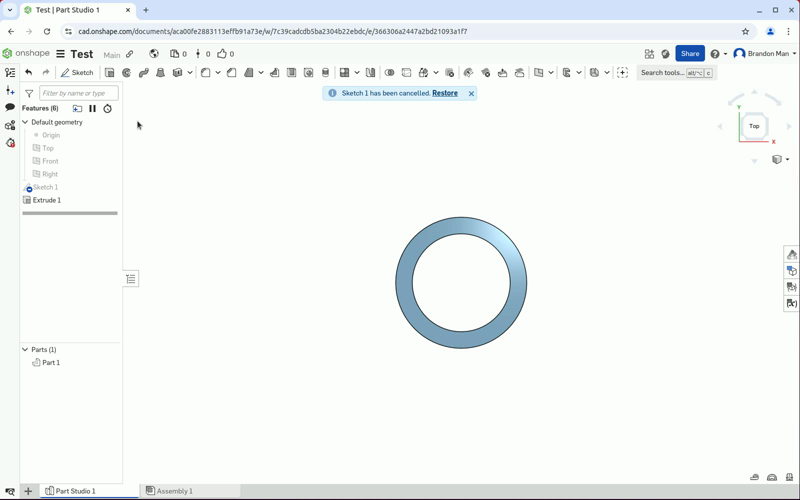
key(shift+h)
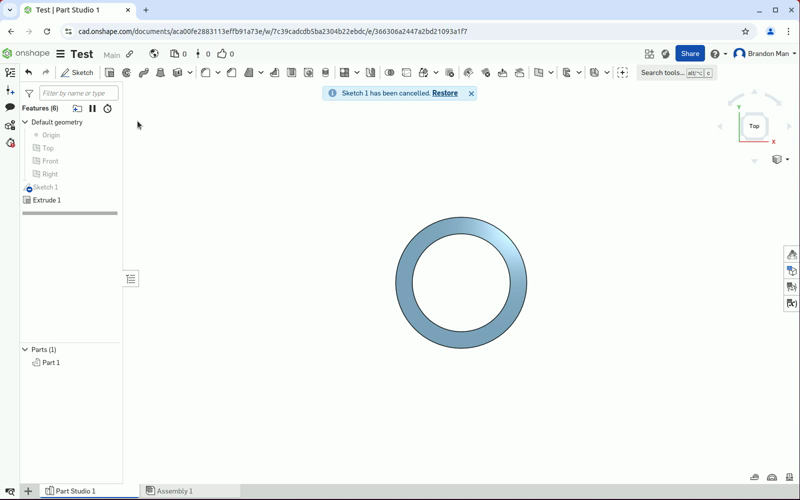
key(shift+h)
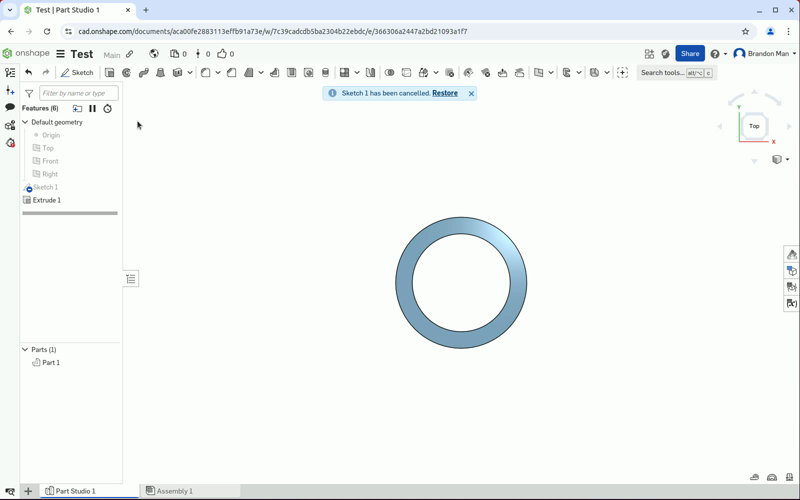
mouse_move(73, 189)
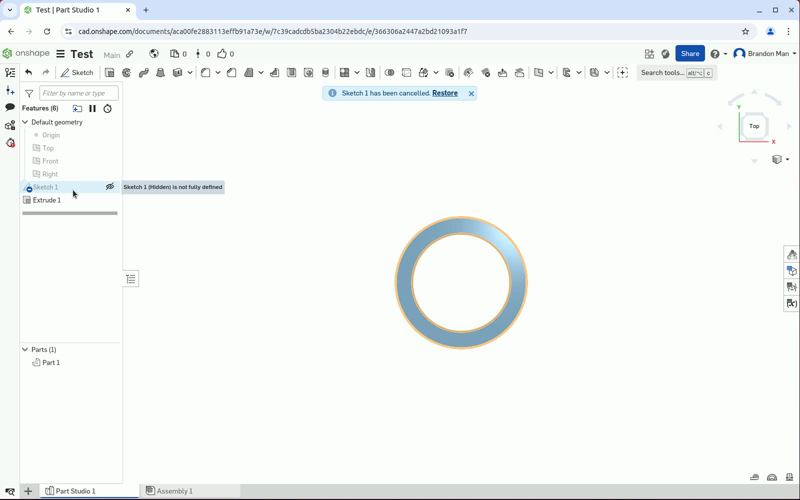
click(73, 189)
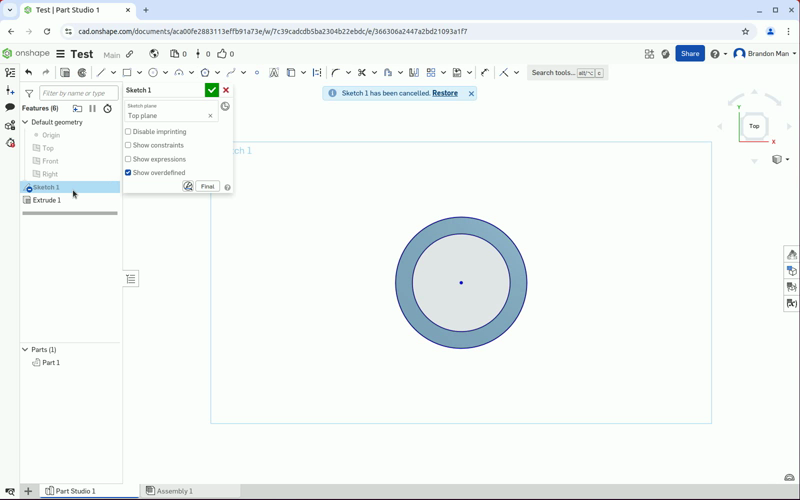
mouse_move(229, 92)
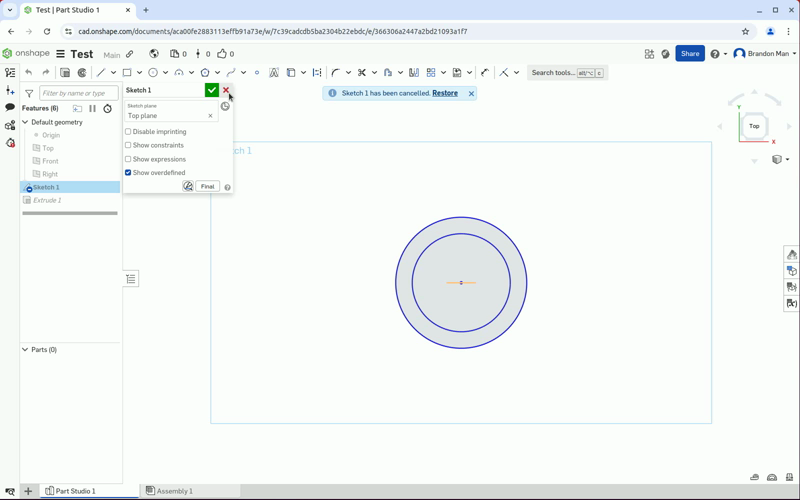
click(229, 92)
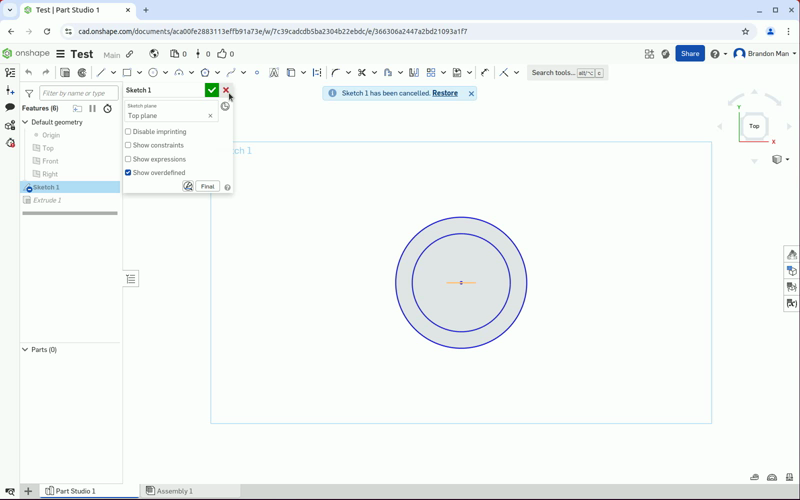
key(shift+s)
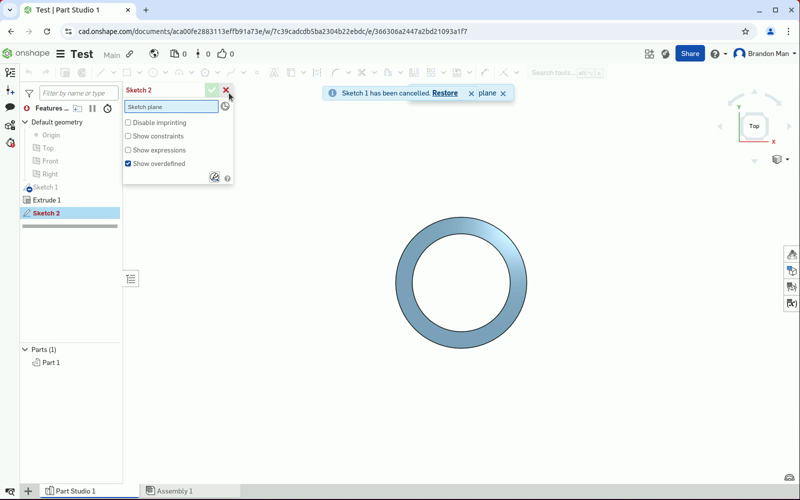
mouse_move(73, 150)
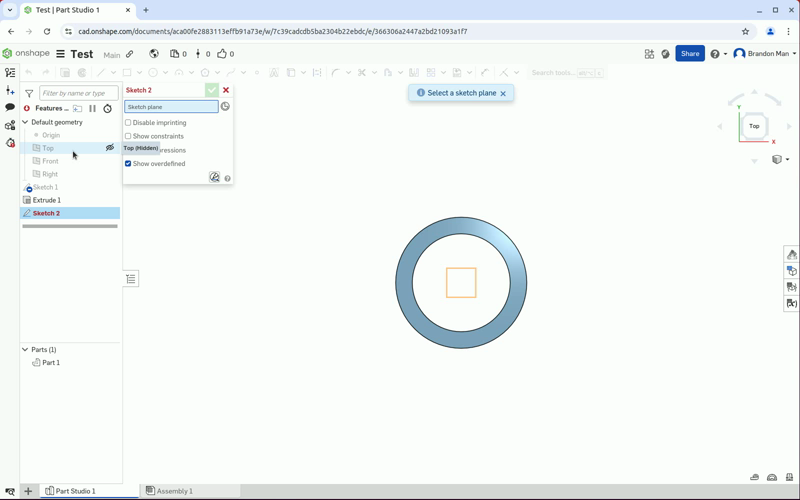
click(73, 150)
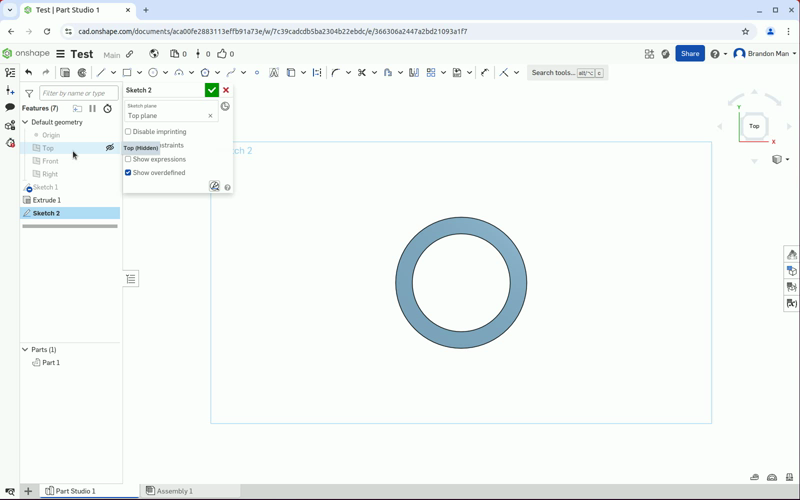
mouse_move(73, 352)
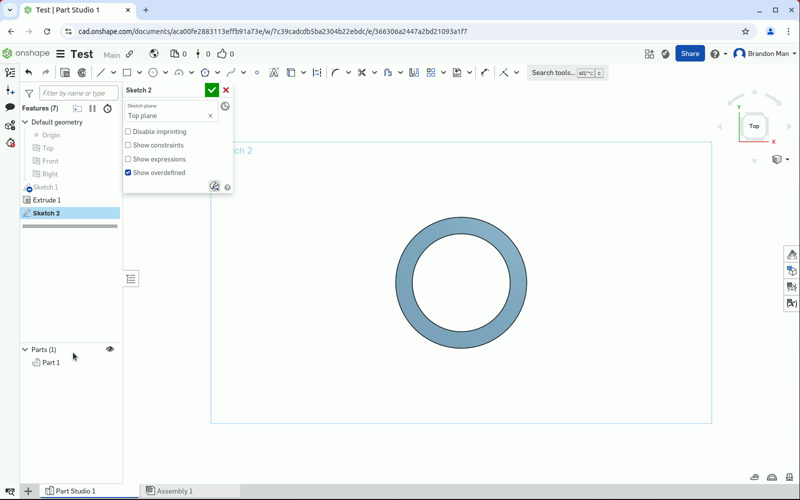
key(y)
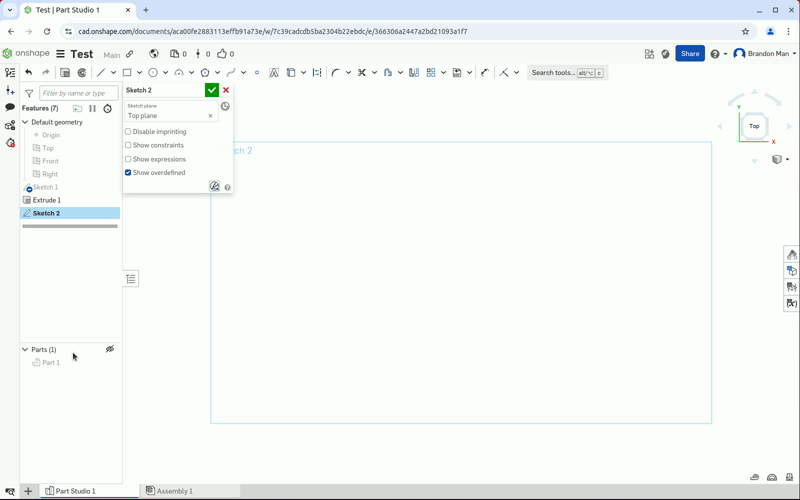
key(c)
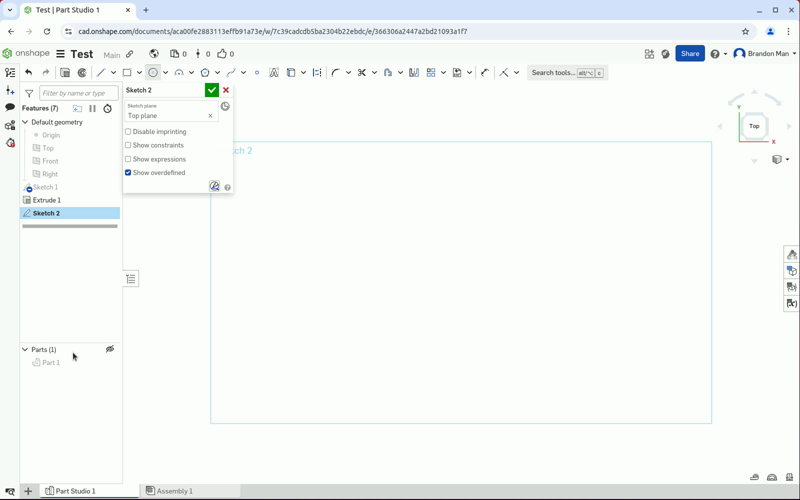
key_down(shift)
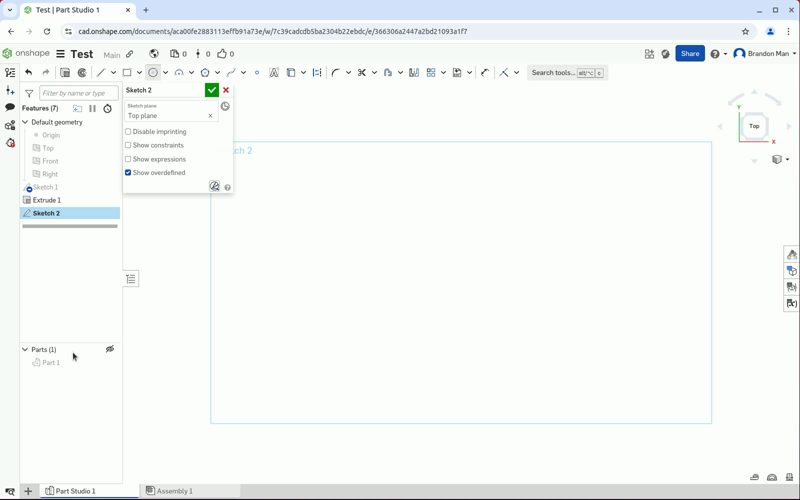
mouse_move(460, 282)
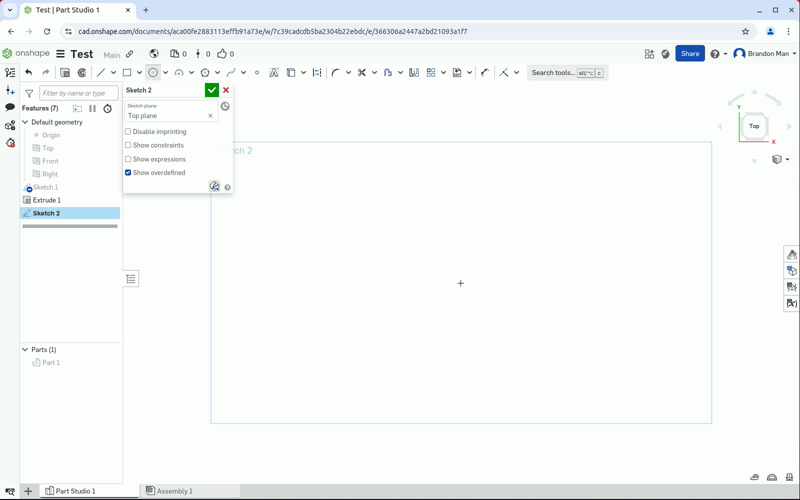
click(460, 282)
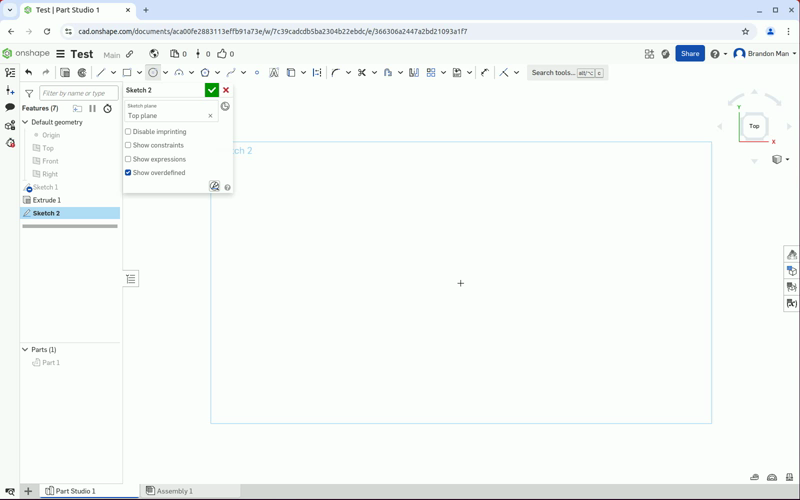
key_up(shift)
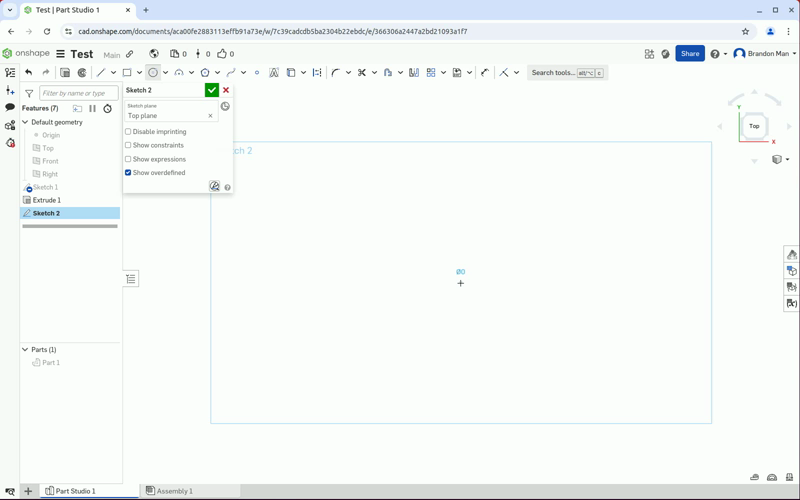
mouse_move(510, 282)
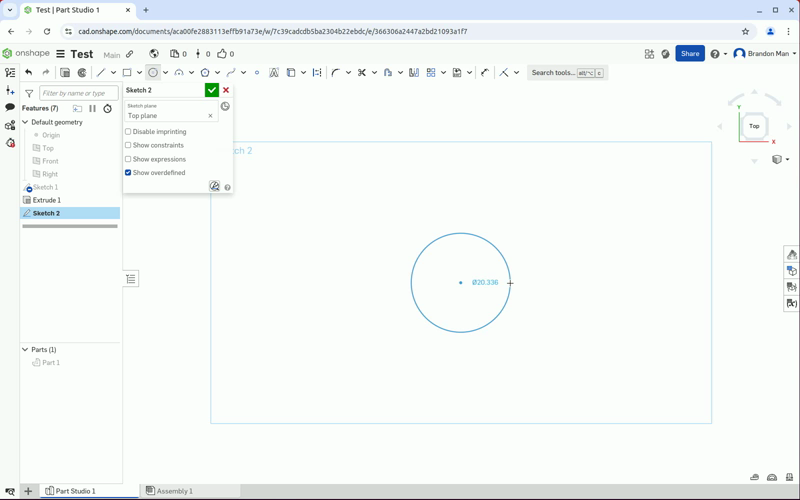
click(510, 282)
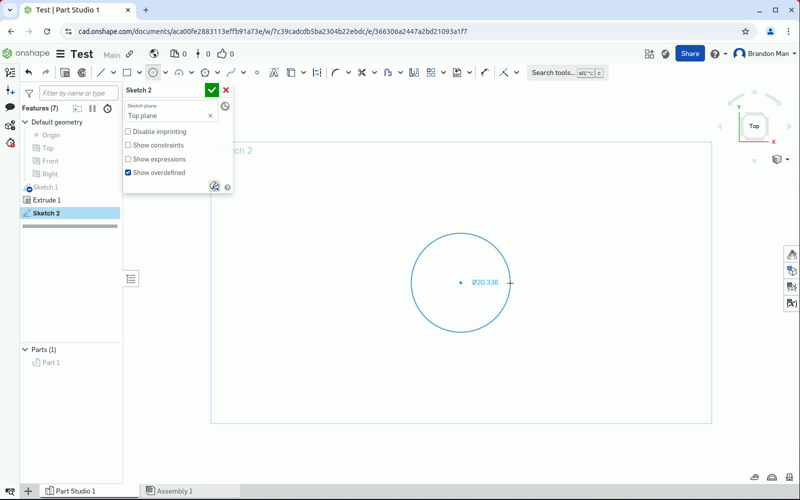
key(esc)
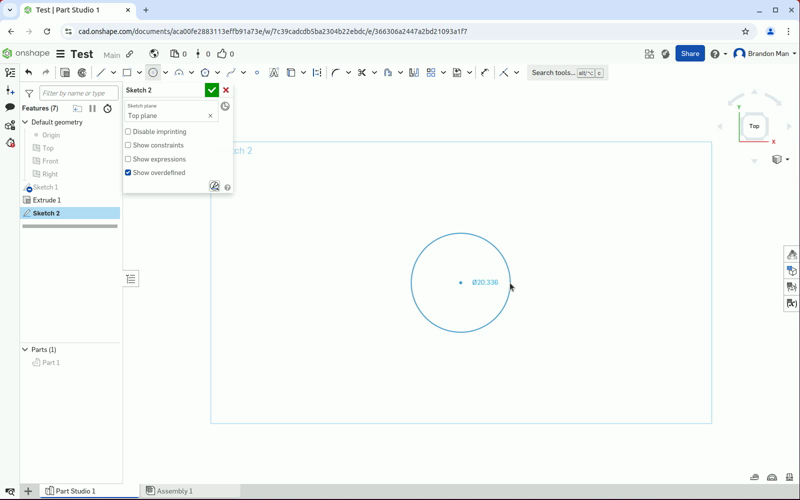
key(c)
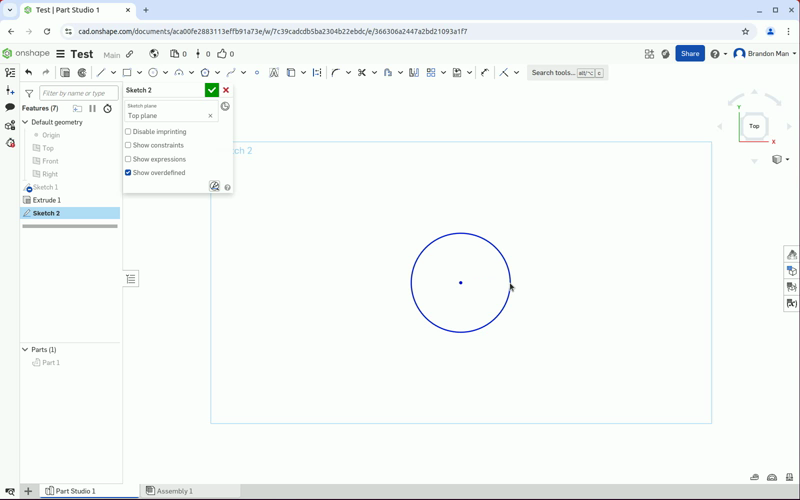
key_down(shift)
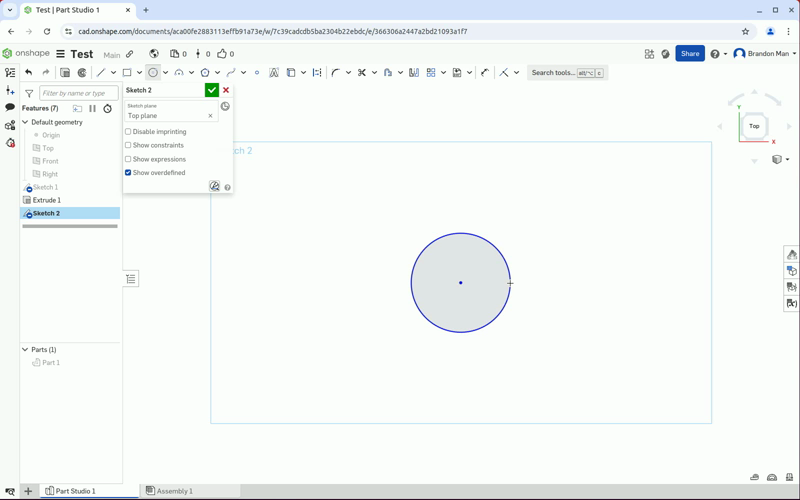
mouse_move(460, 282)
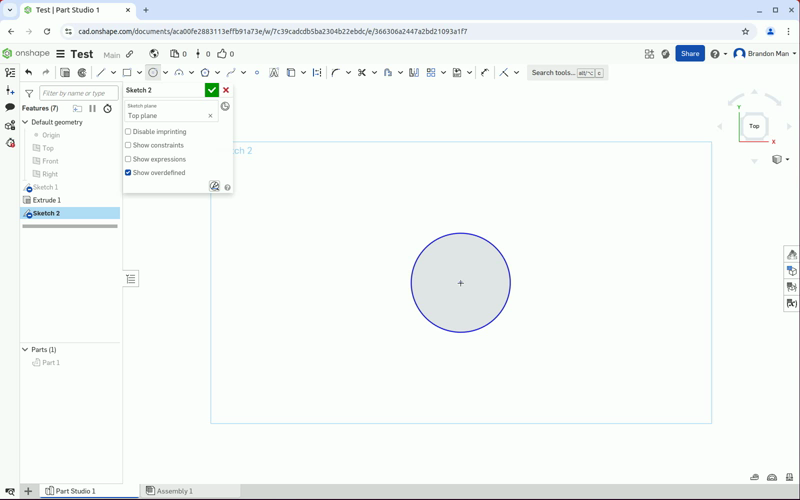
click(460, 282)
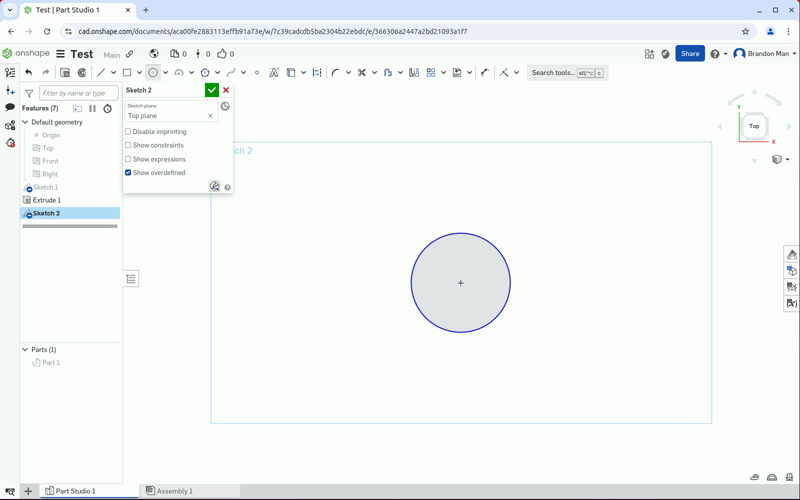
key_up(shift)
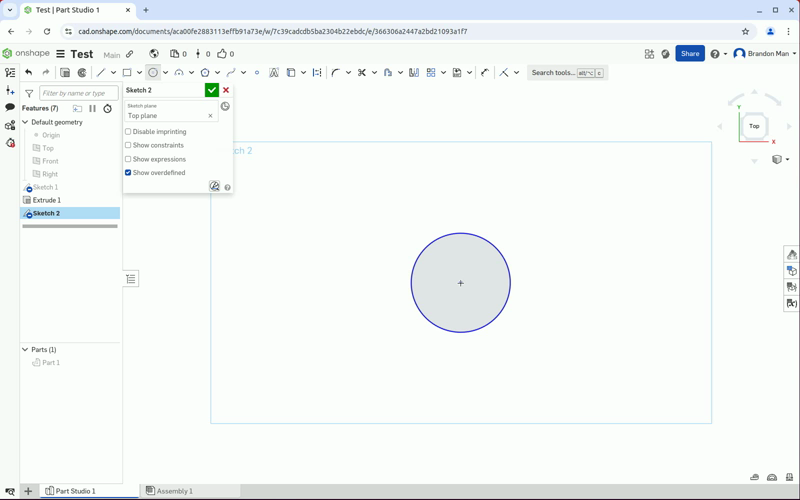
mouse_move(501, 282)
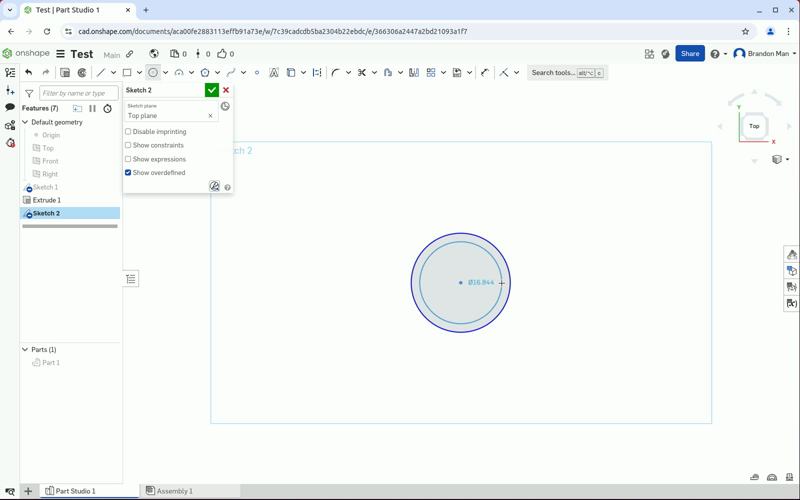
click(501, 282)
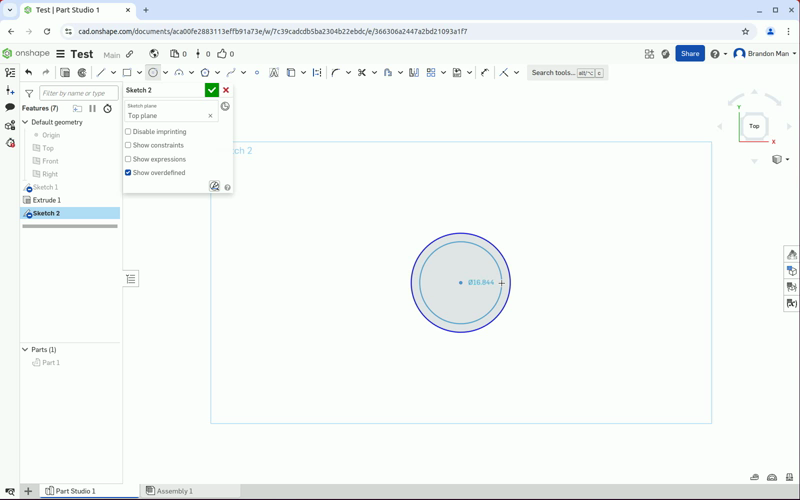
key(esc)
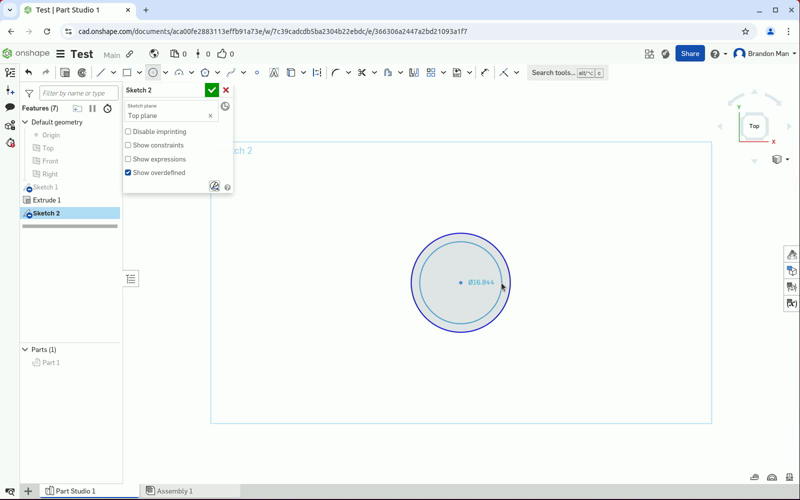
mouse_move(415, 282)
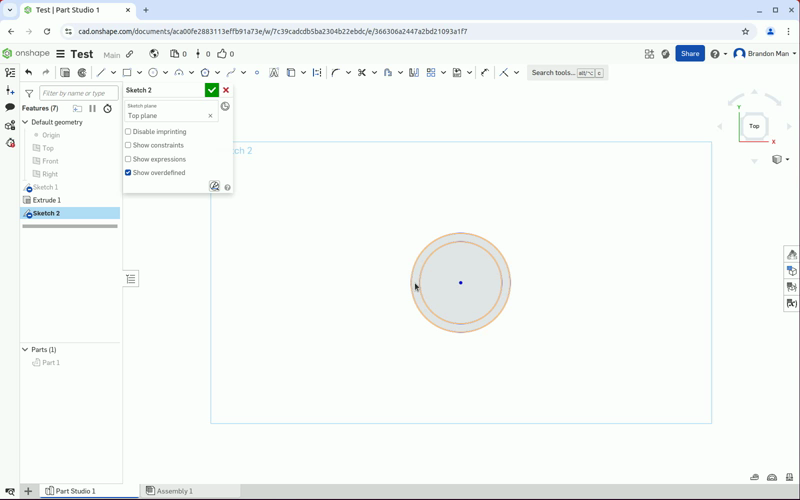
click(415, 282)
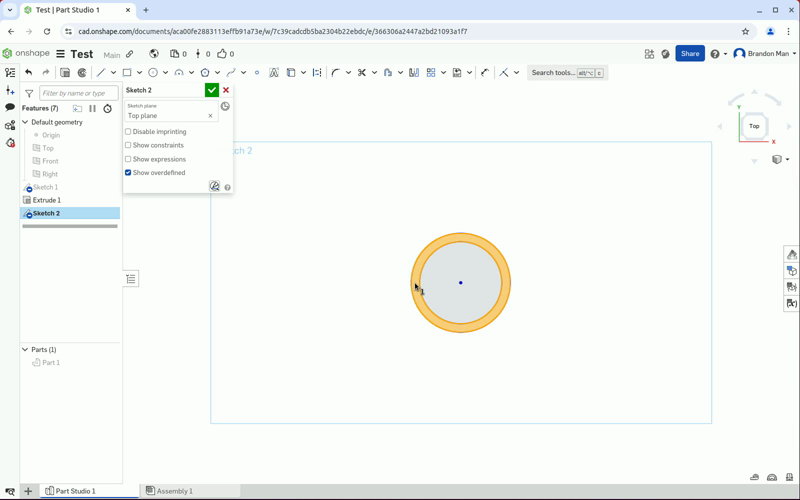
mouse_move(73, 352)
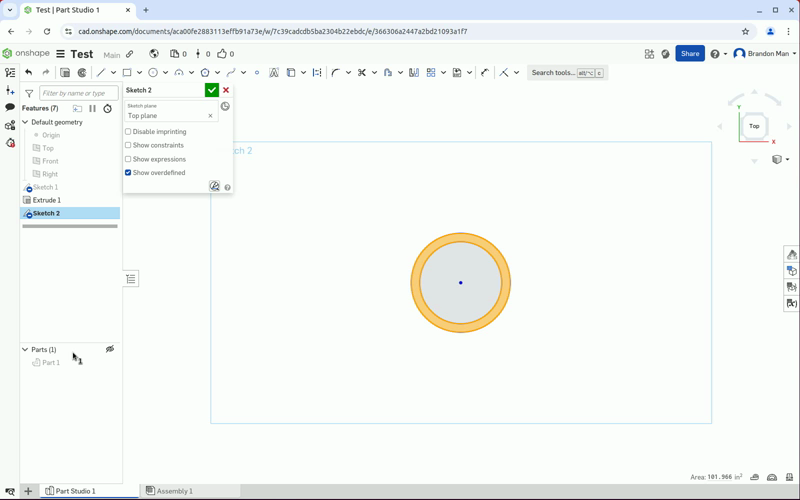
key(shift+y)
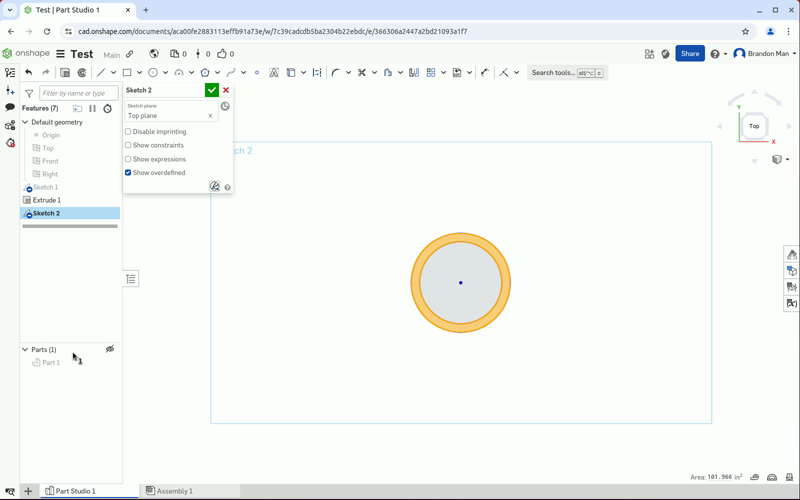
key(shift+e)
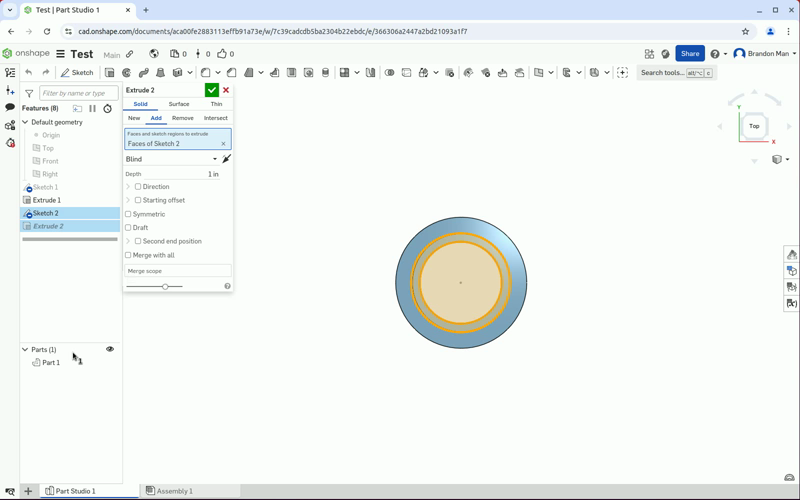
mouse_move(143, 106)
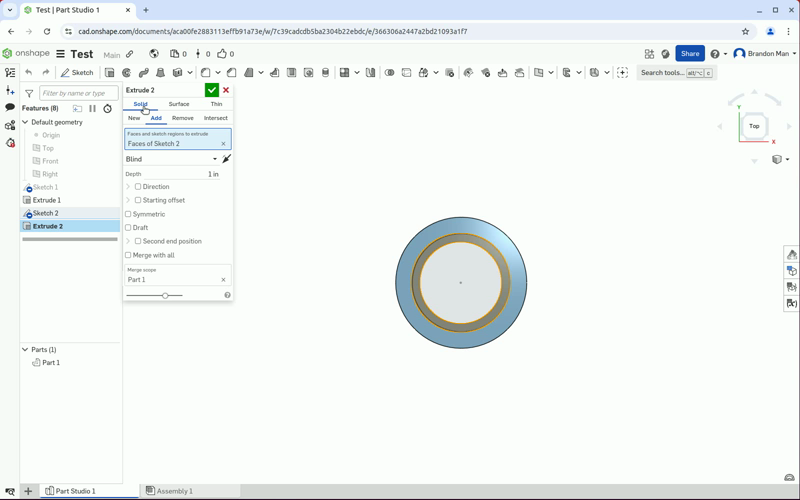
click(143, 106)
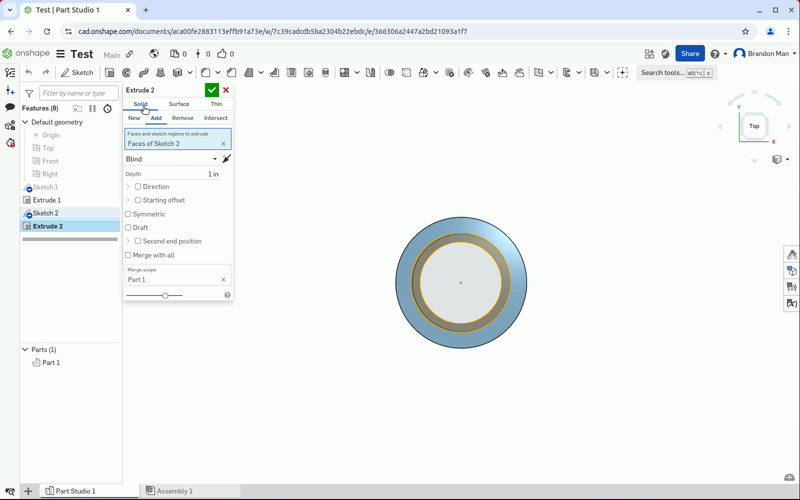
mouse_move(137, 120)
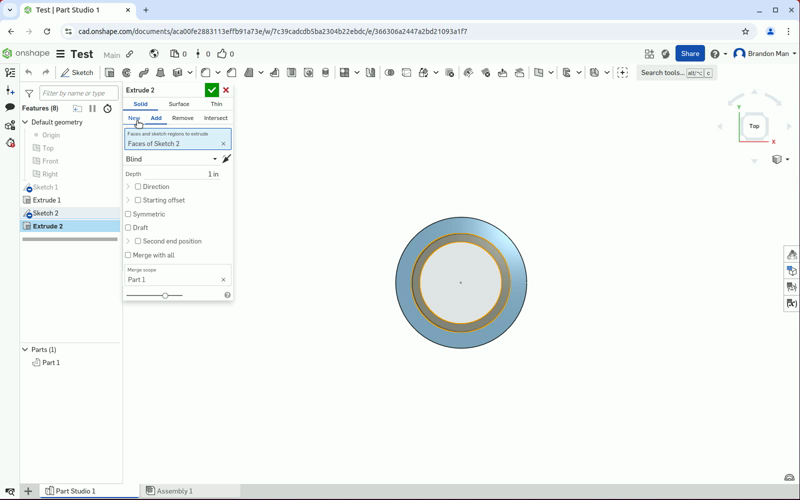
click(137, 120)
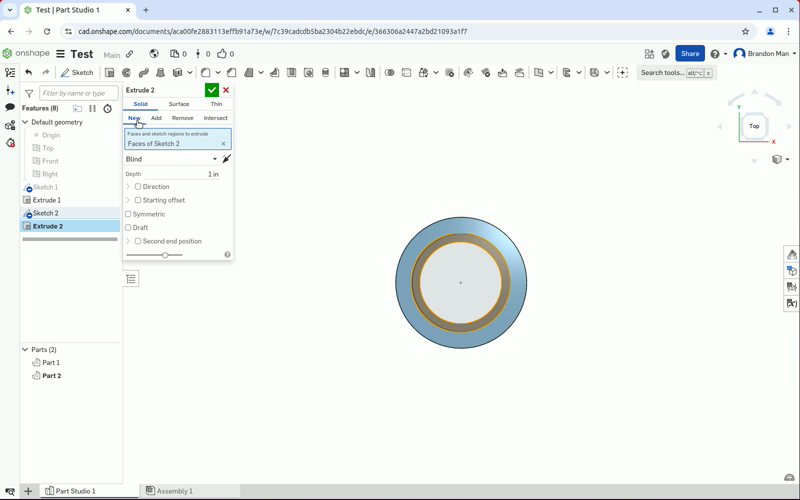
key(tab, 4)
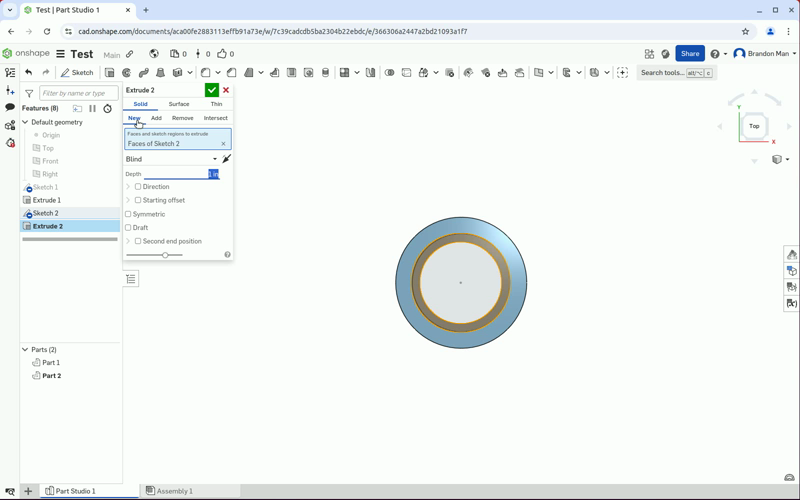
text(23.108)
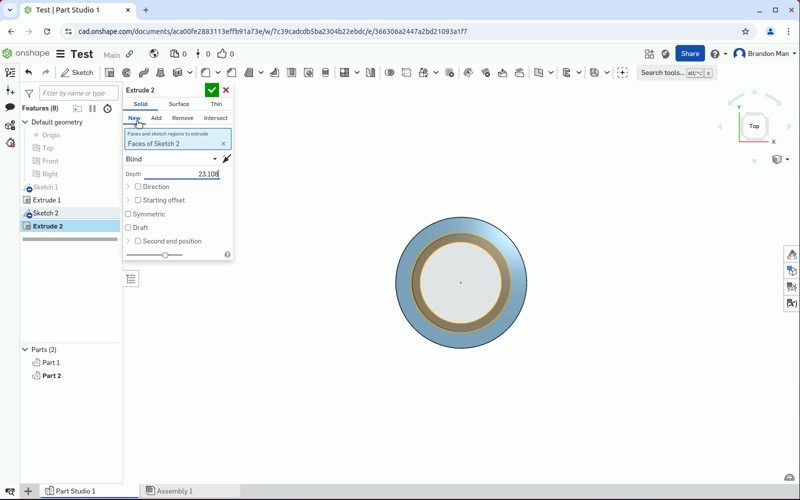
key(enter)
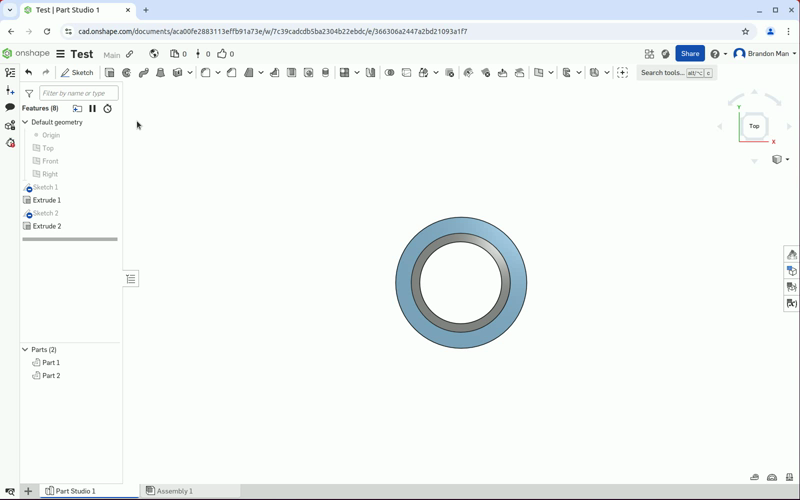
key(shift+h)
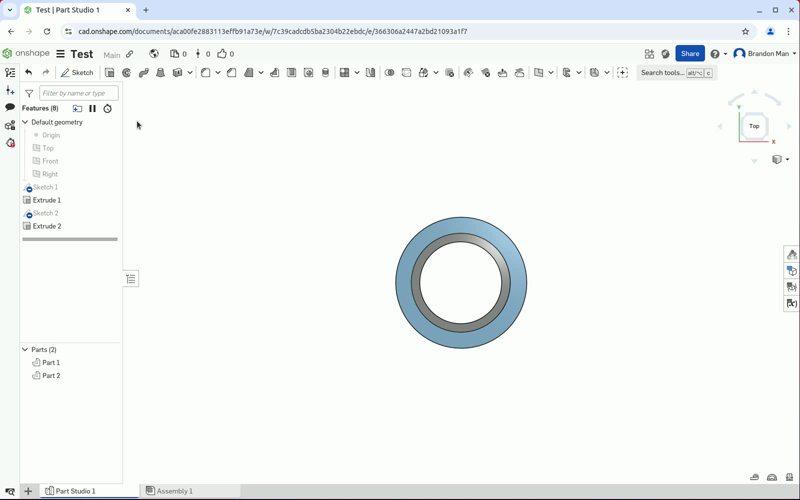
key(shift+h)
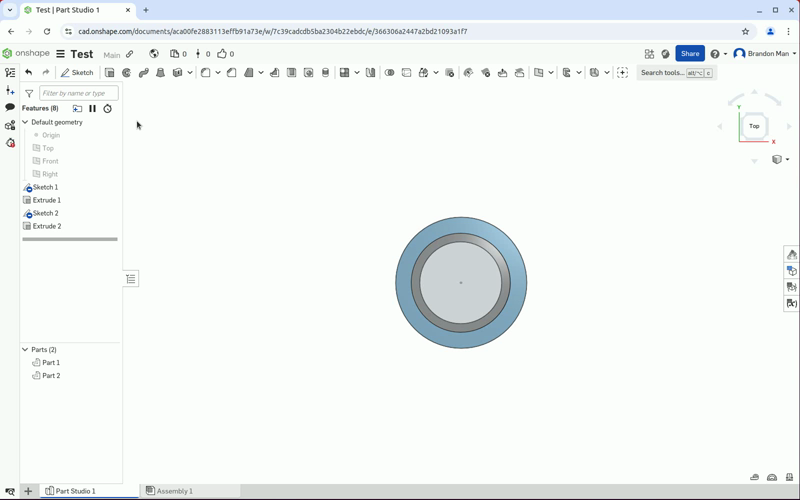
key(shift+7)
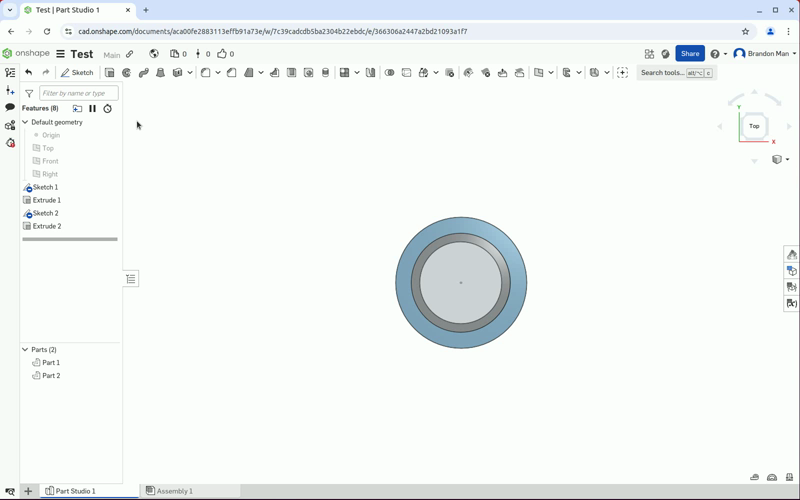
key(up, 3)
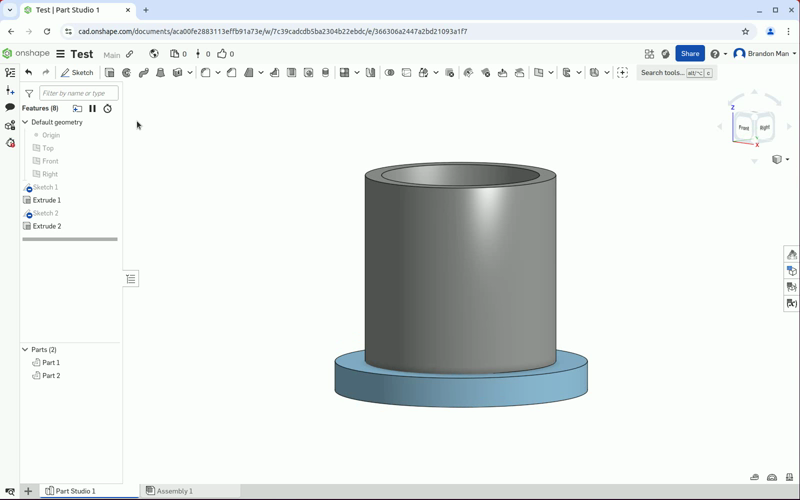
key(left, 3)
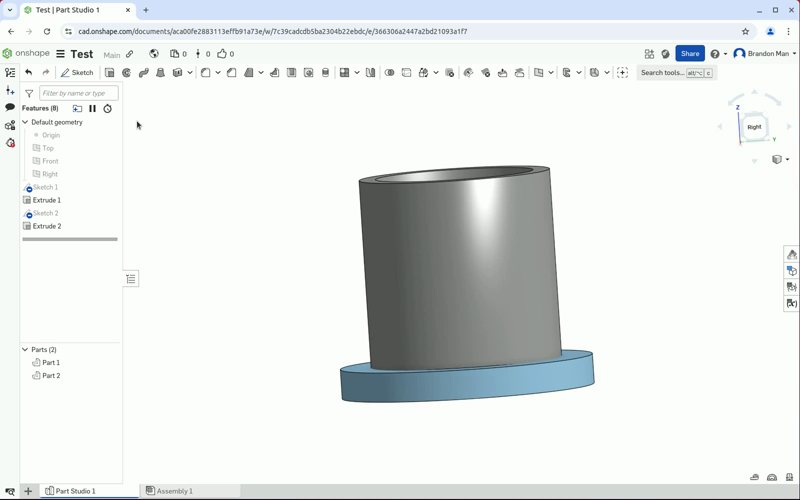
key(right, 3)
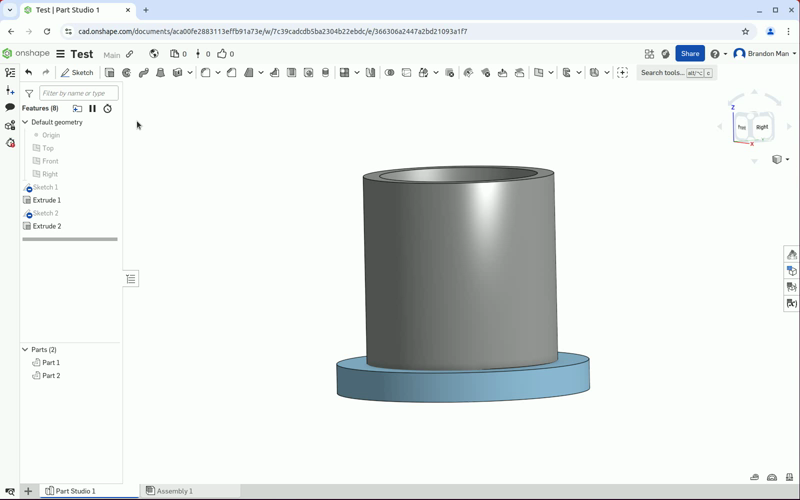
key(down, 3)
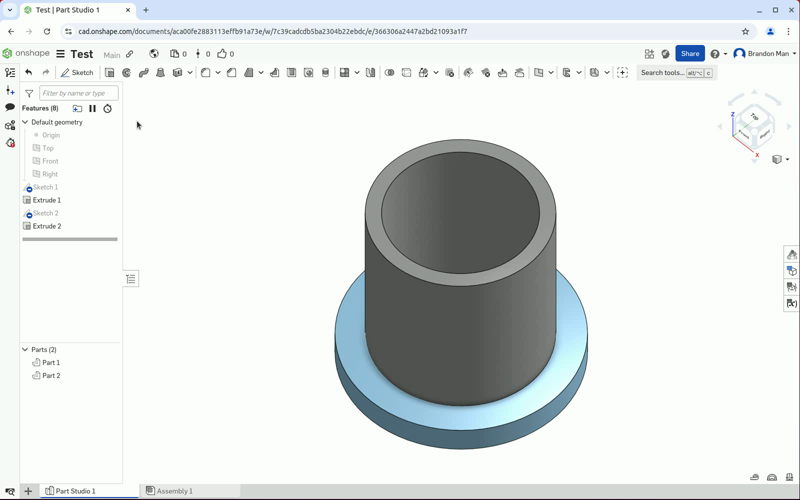
mouse_move(73, 189)
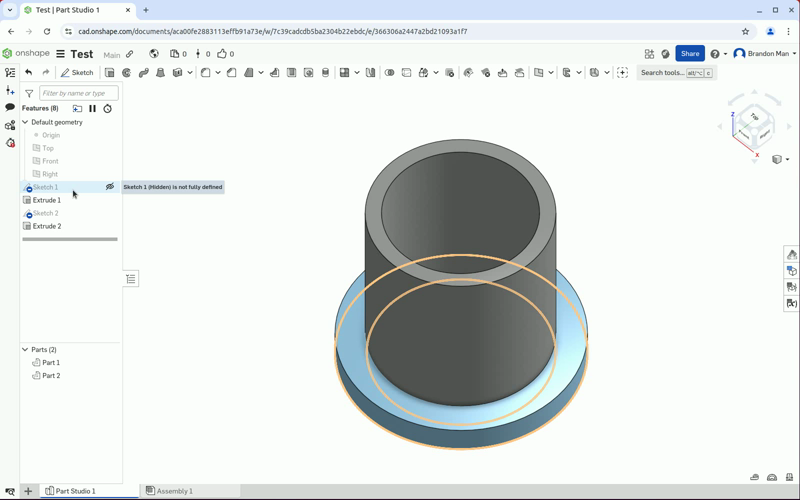
click(73, 189)